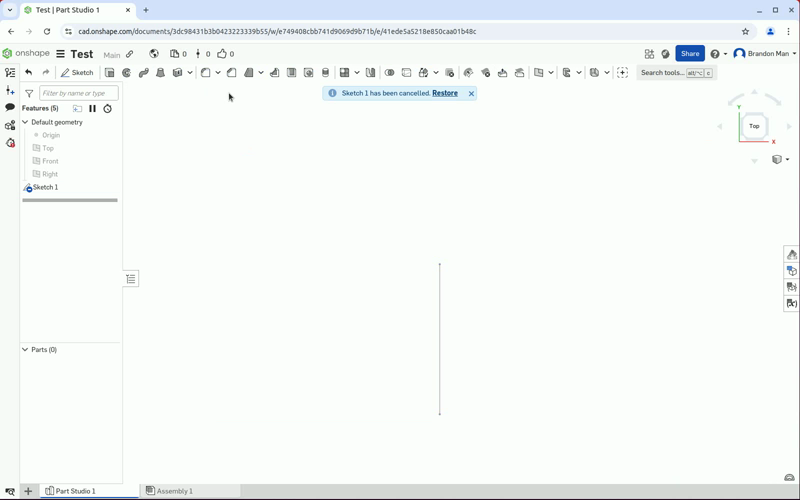
key(shift+h)
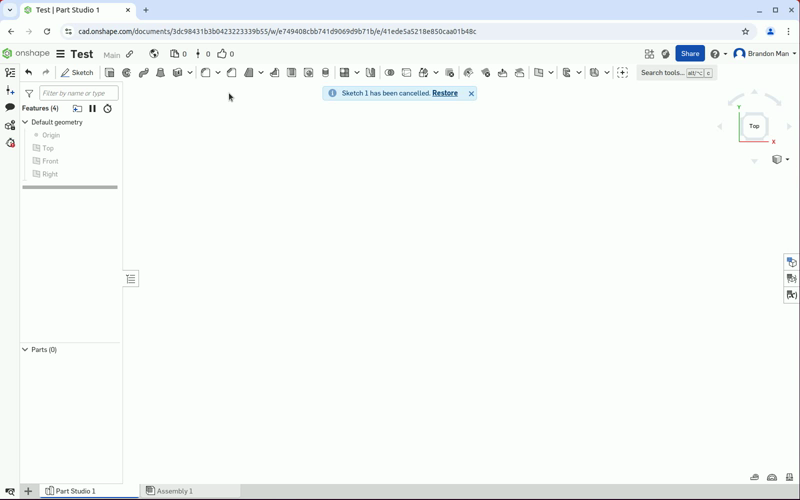
mouse_move(73, 352)
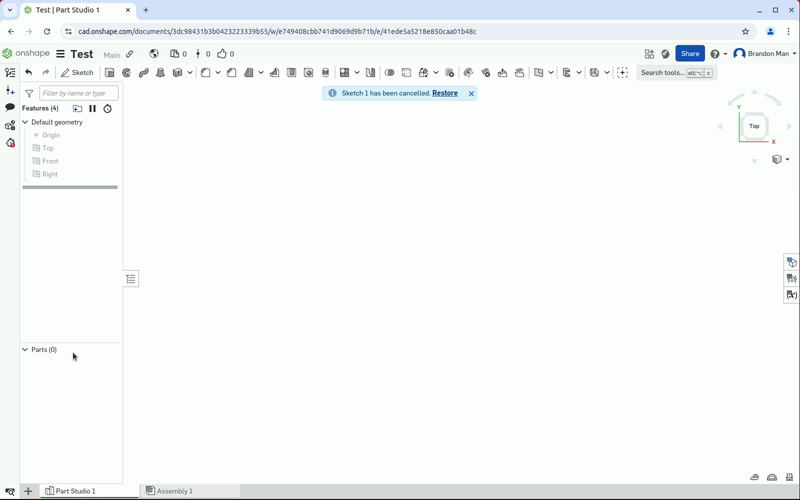
key(y)
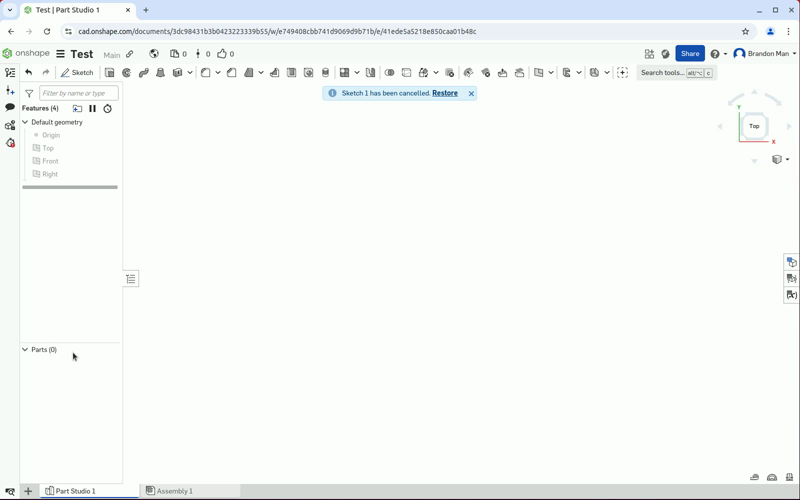
key(shift+p)
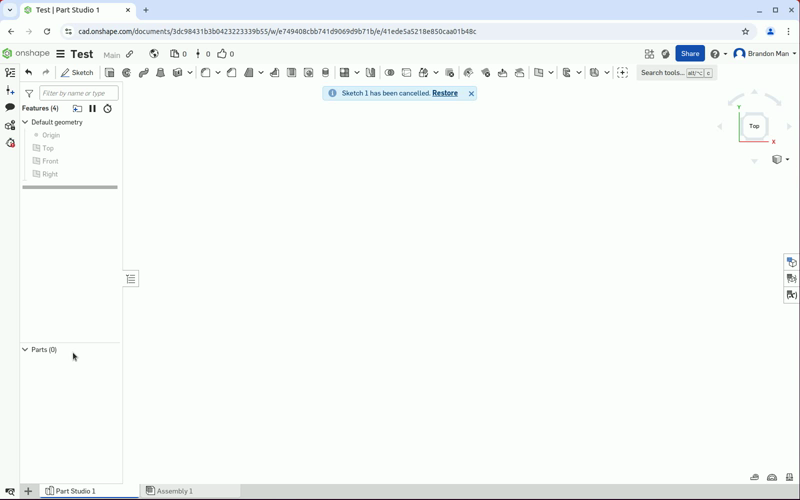
key(space)
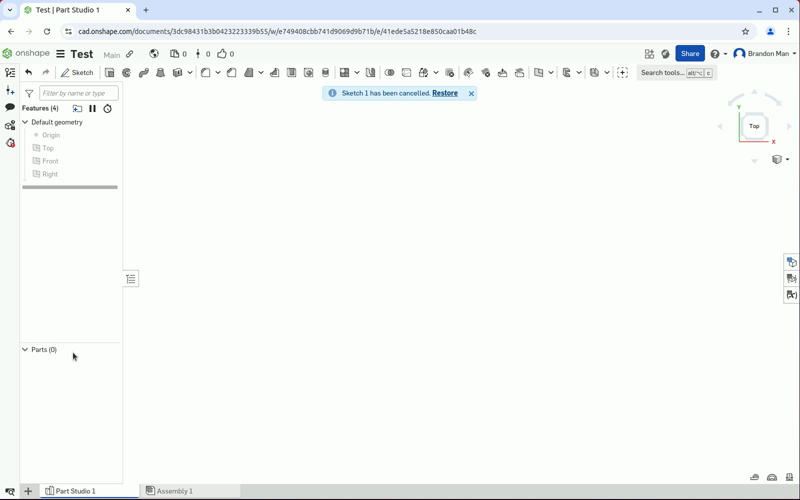
key_down(shift)
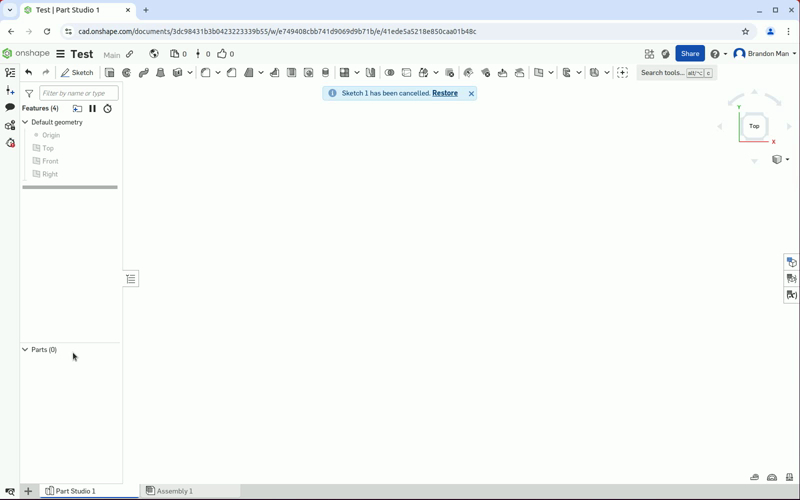
key(up)
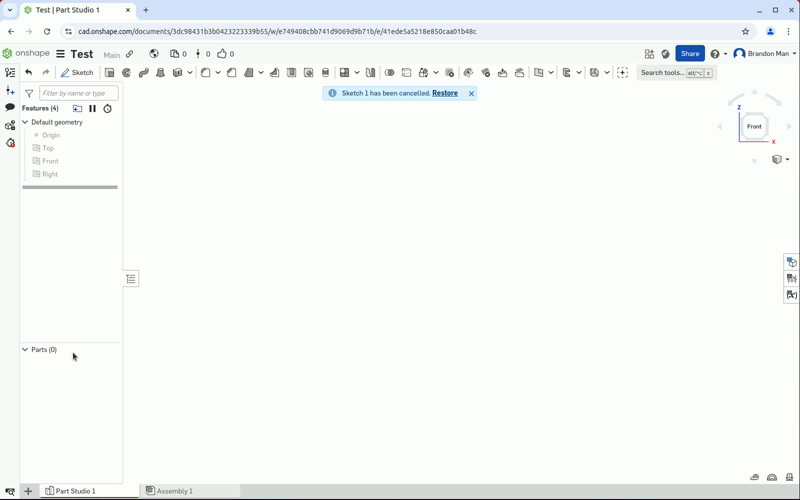
key_up(shift)
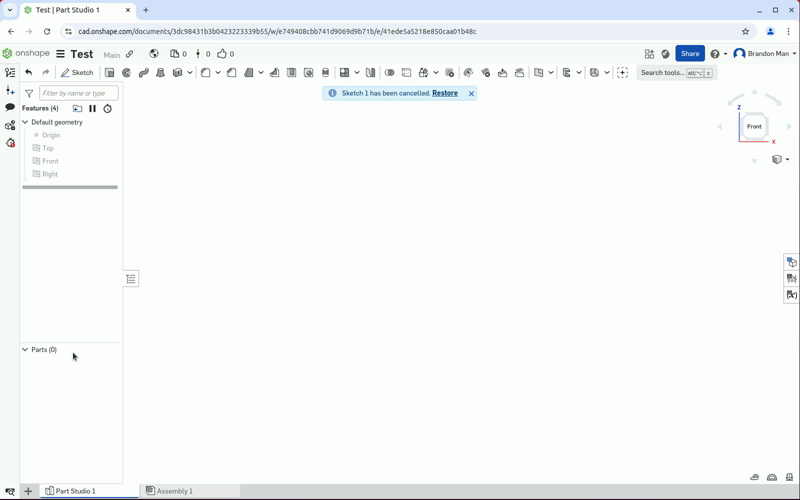
mouse_move(73, 352)
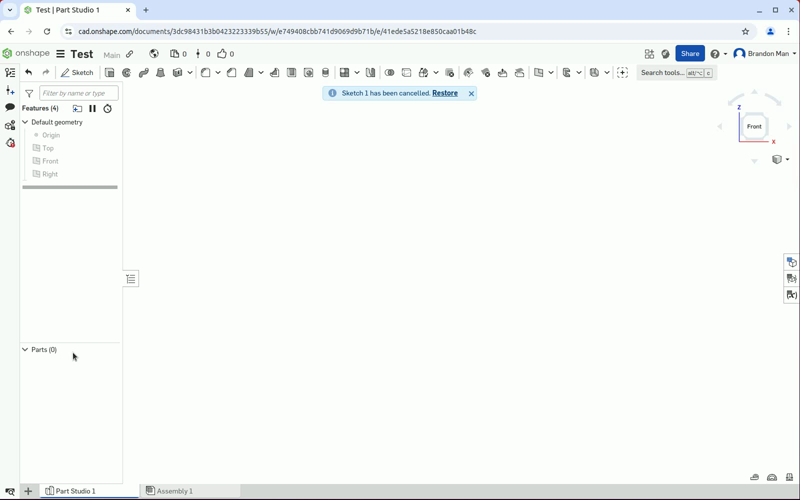
key(shift+y)
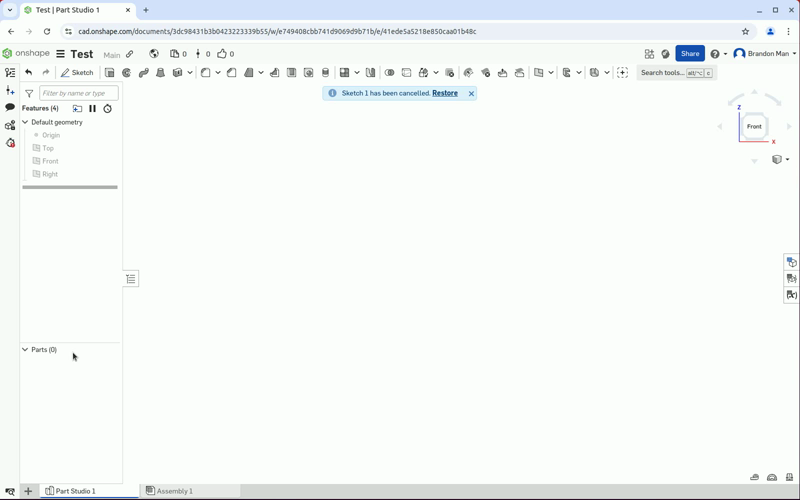
key(shift+s)
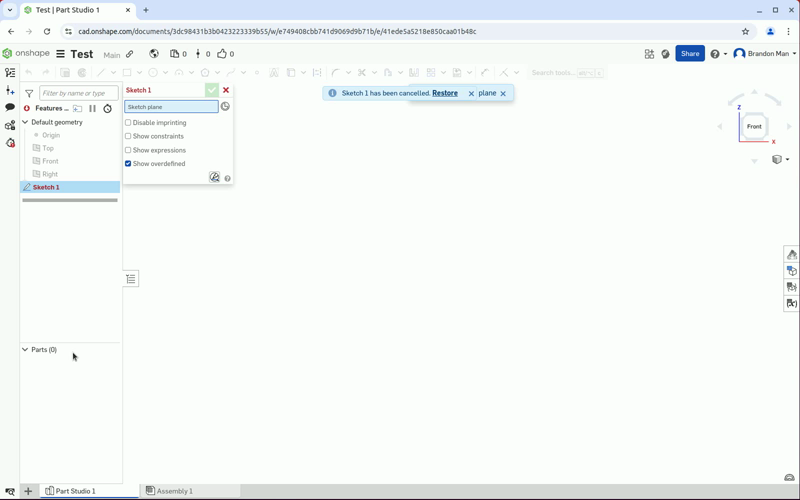
mouse_move(73, 163)
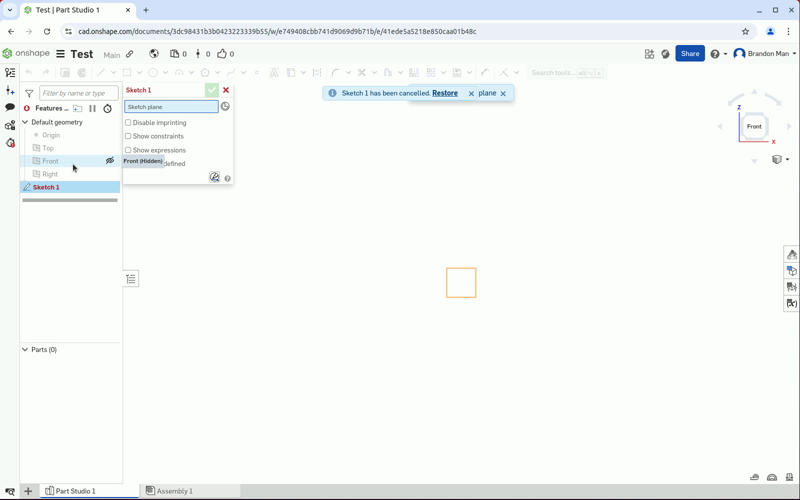
click(73, 163)
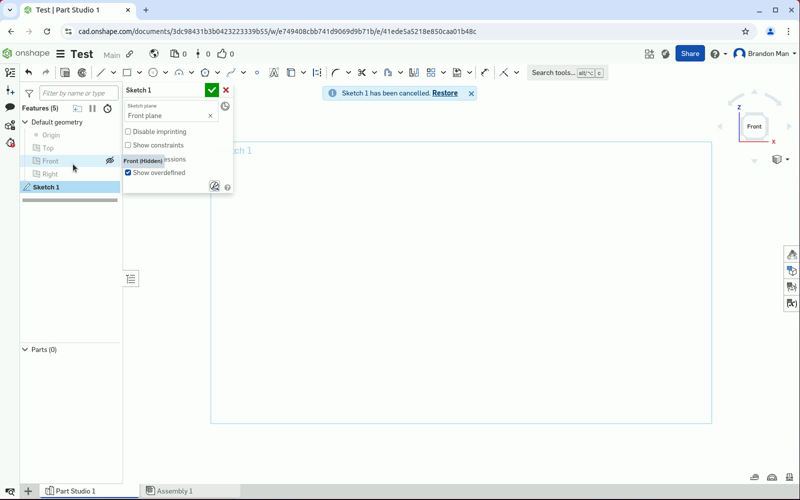
mouse_move(73, 352)
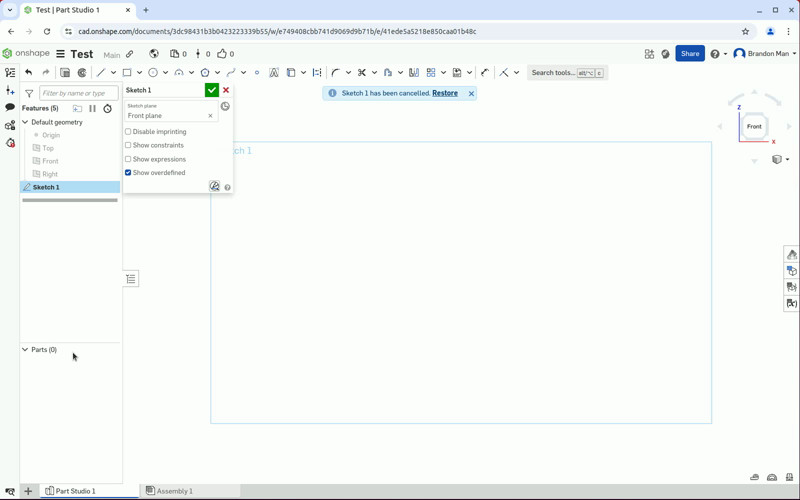
key(y)
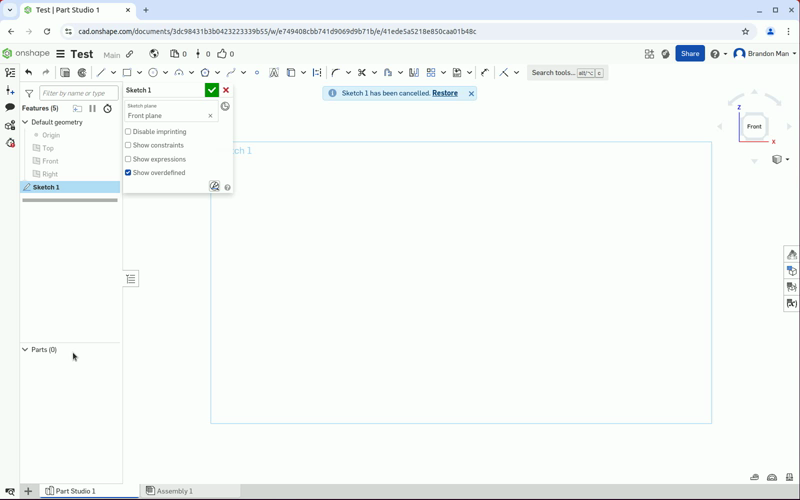
key(c)
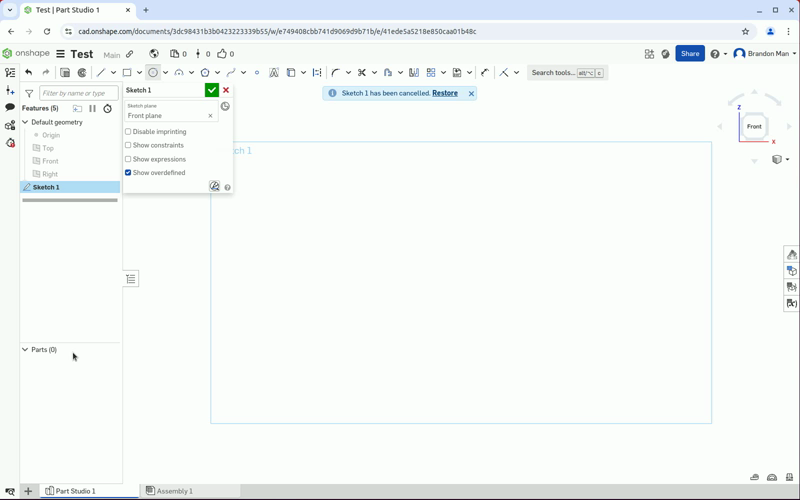
key_down(shift)
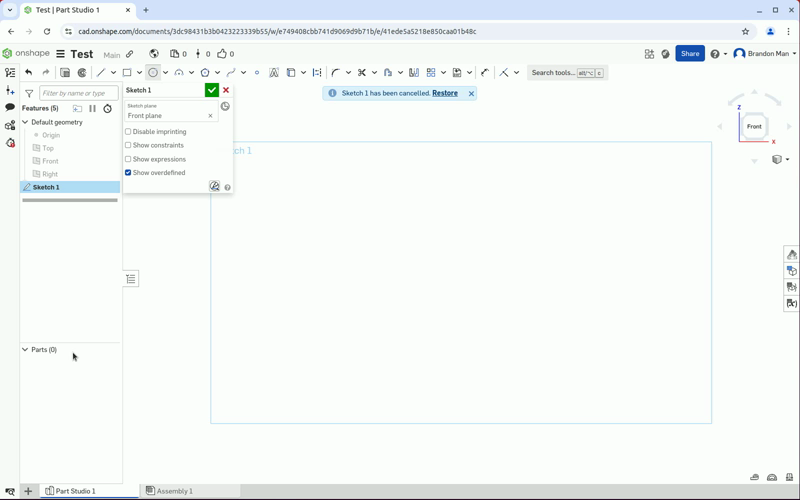
mouse_move(461, 282)
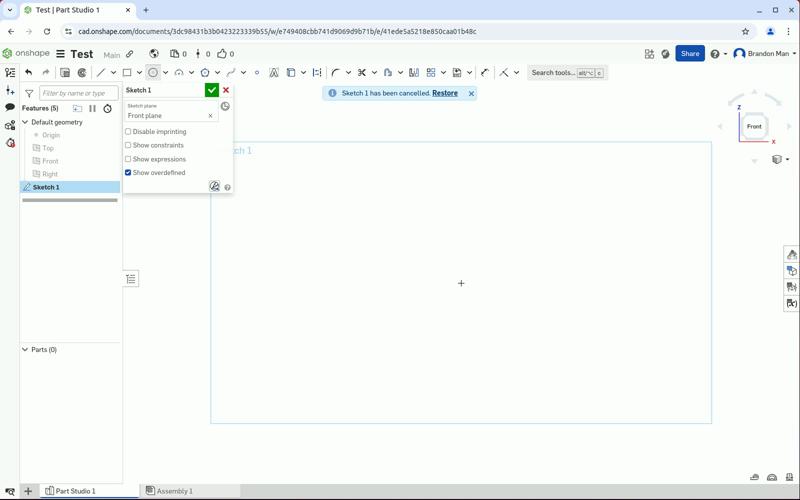
click(461, 282)
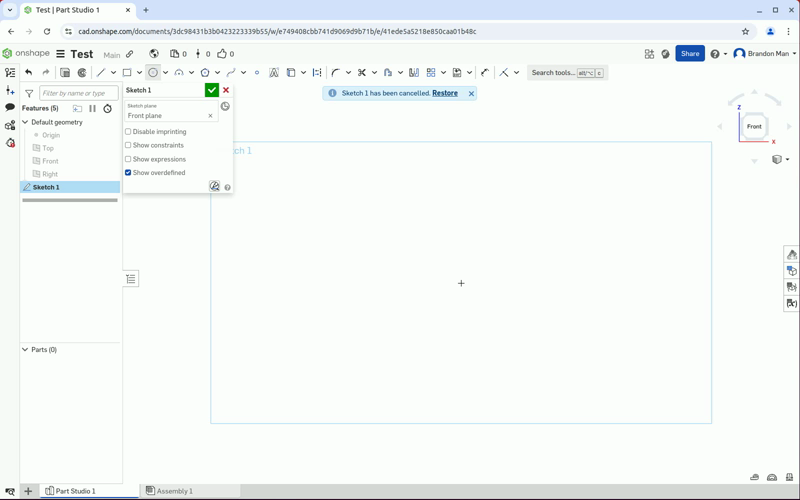
key_up(shift)
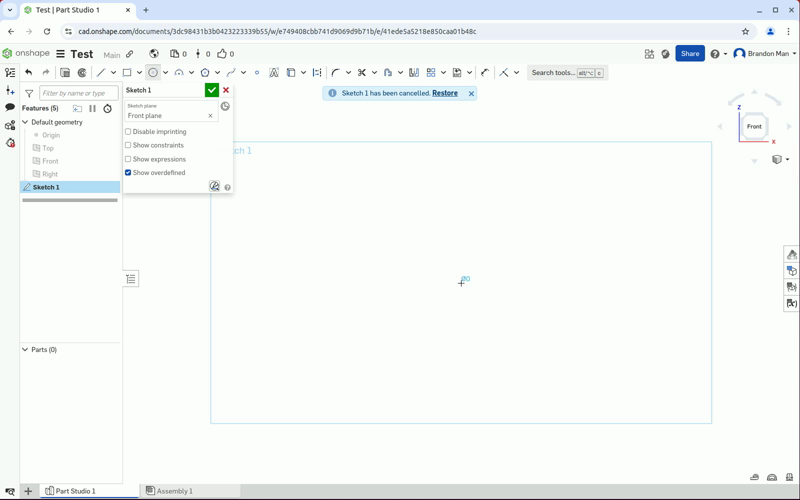
mouse_move(574, 282)
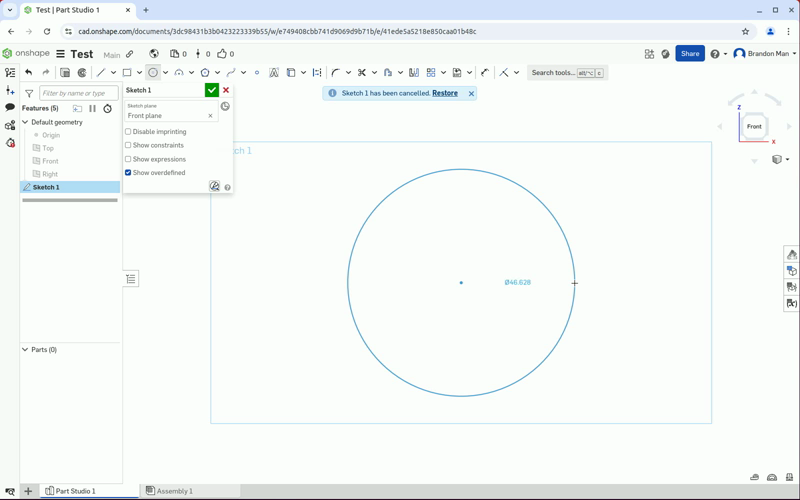
click(574, 282)
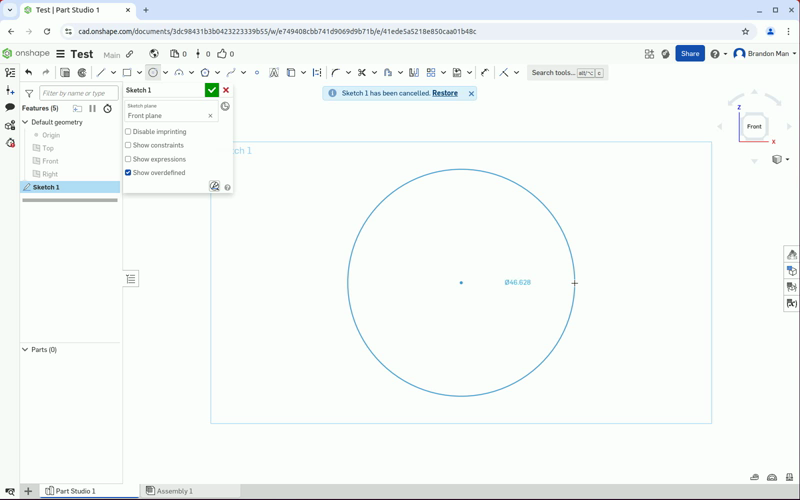
key(esc)
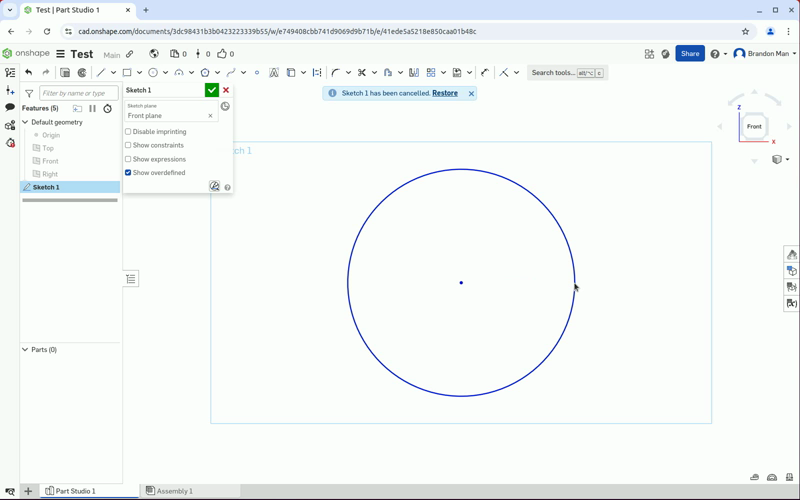
mouse_move(493, 296)
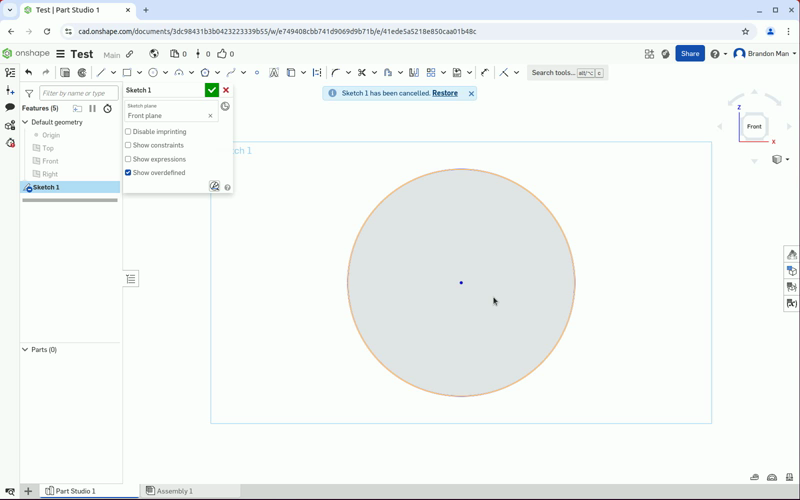
click(493, 296)
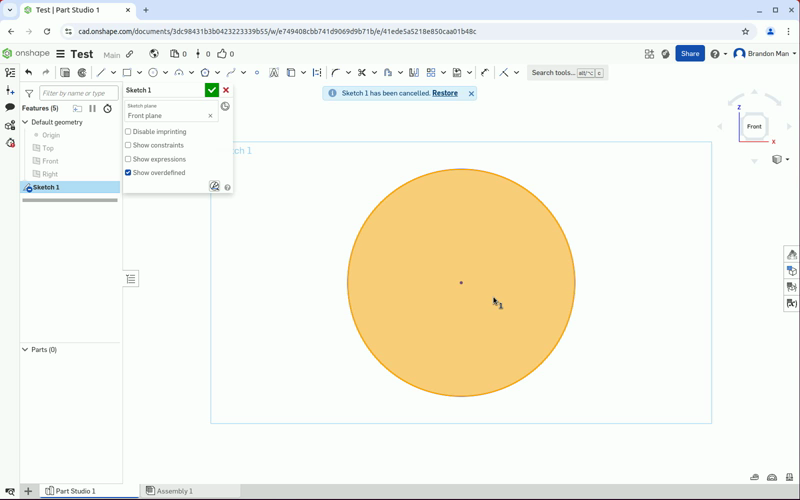
mouse_move(73, 352)
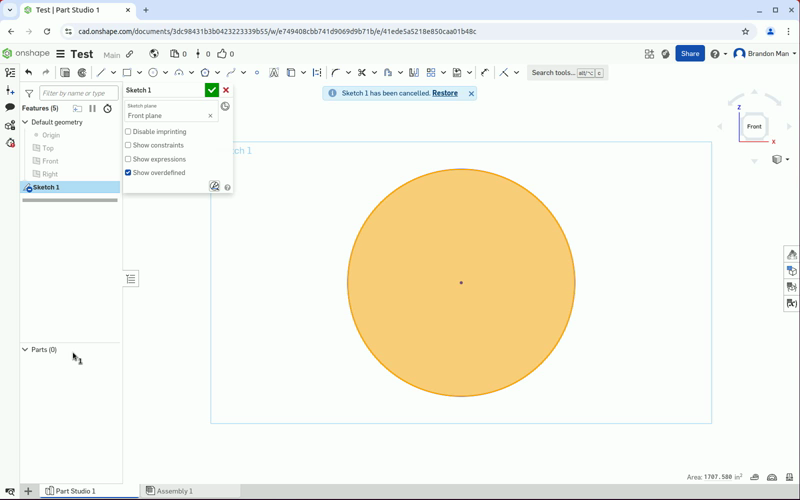
key(shift+y)
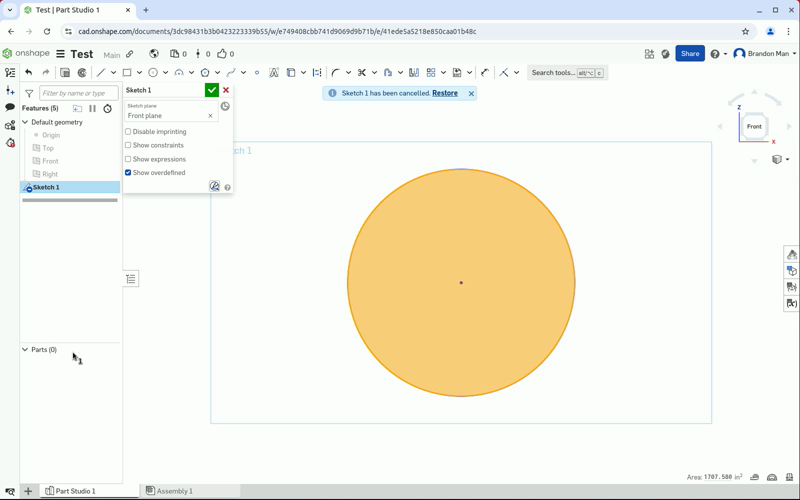
key(shift+e)
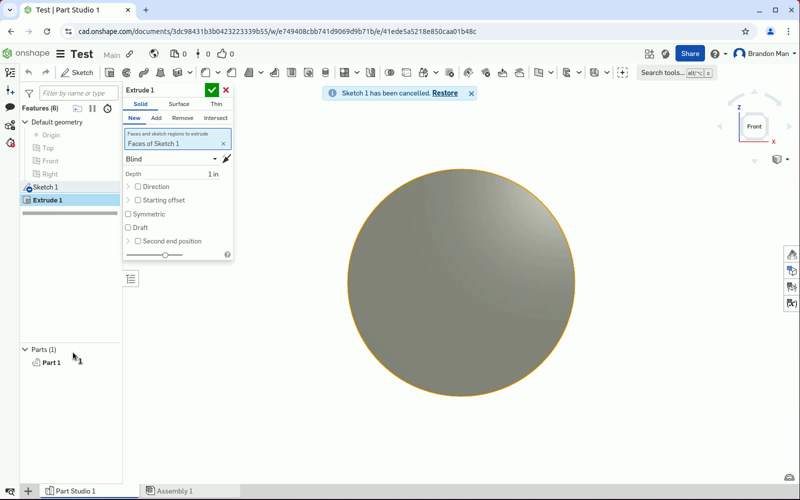
mouse_move(143, 106)
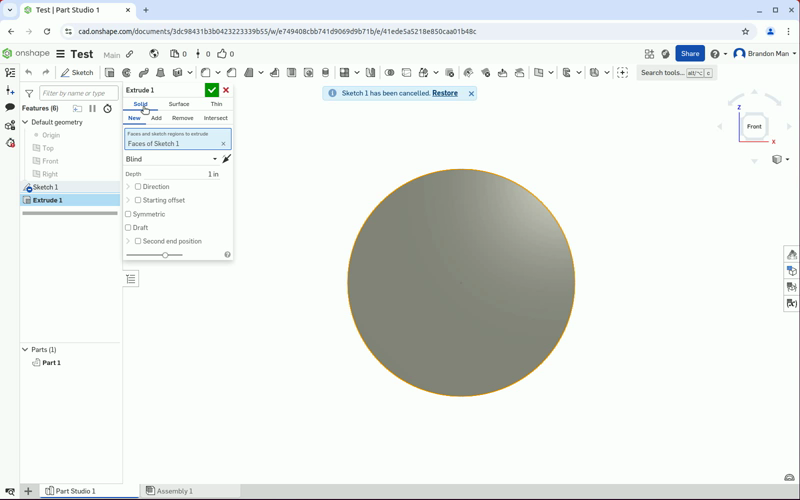
click(143, 106)
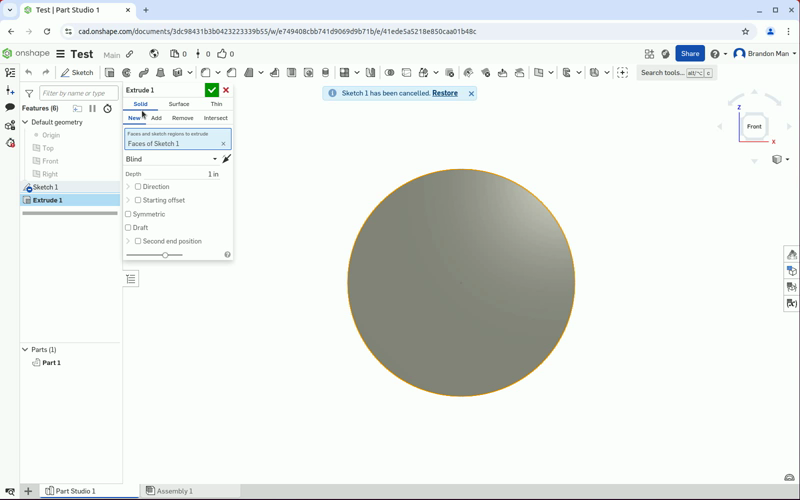
mouse_move(137, 120)
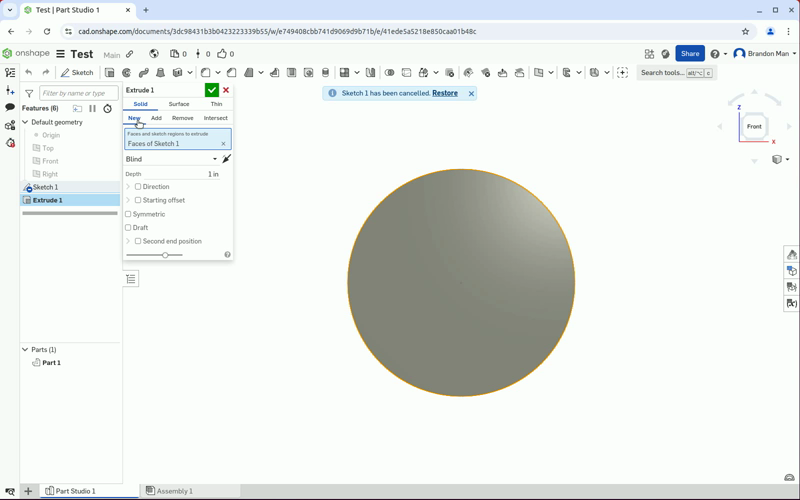
click(137, 120)
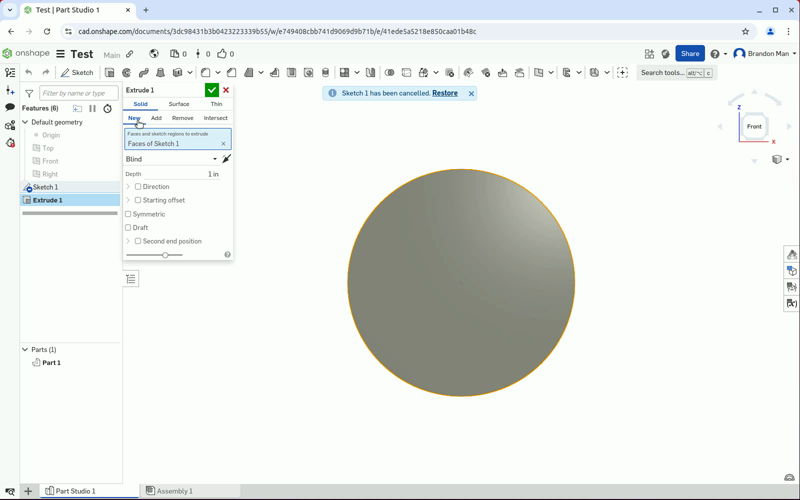
key(tab, 4)
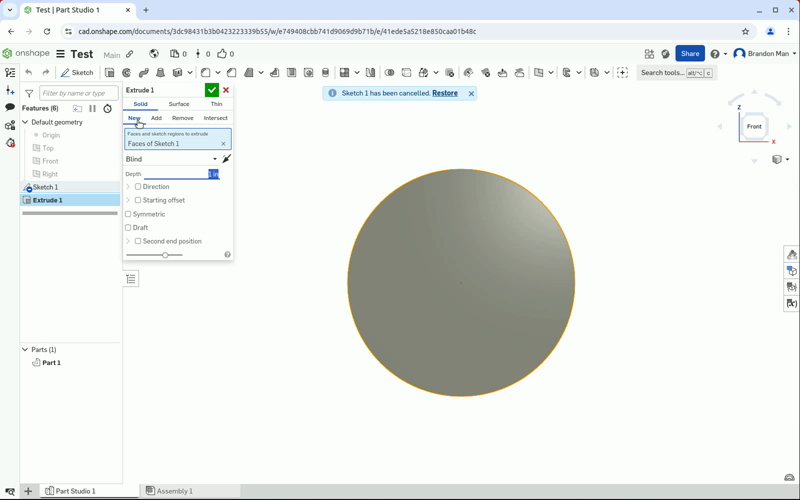
text(-0.241)
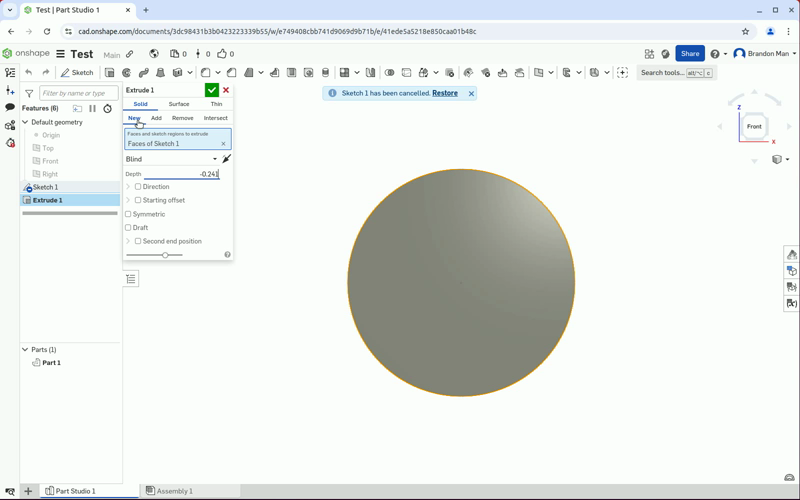
key(enter)
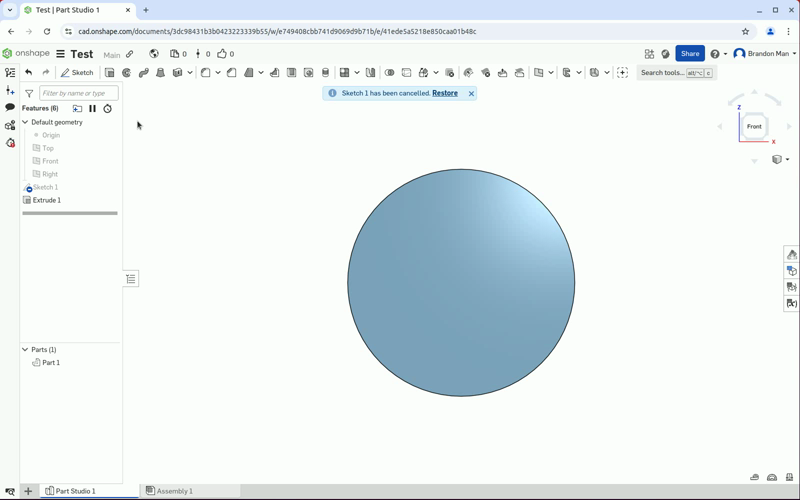
key(shift+h)
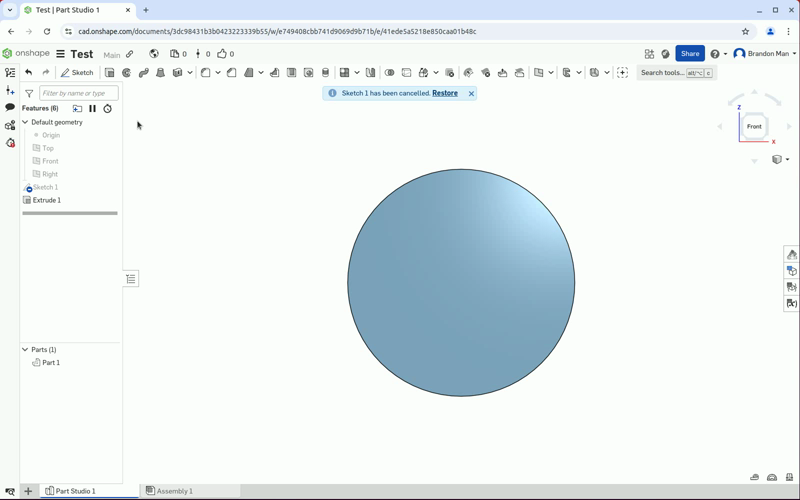
key(shift+h)
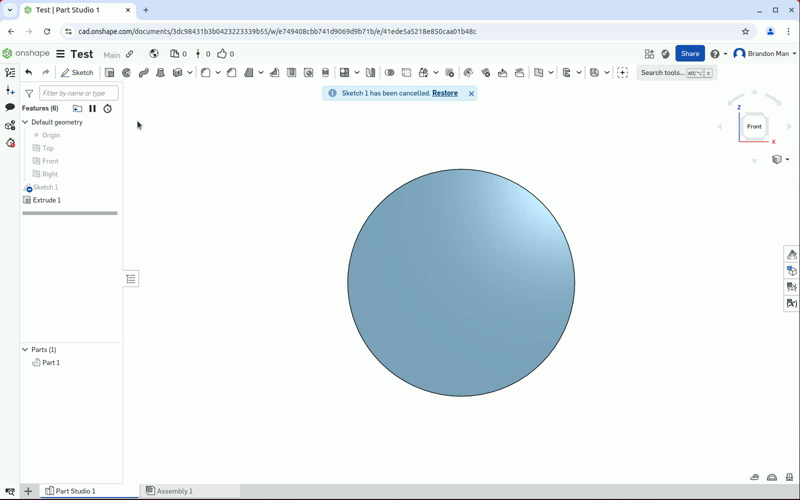
mouse_move(73, 189)
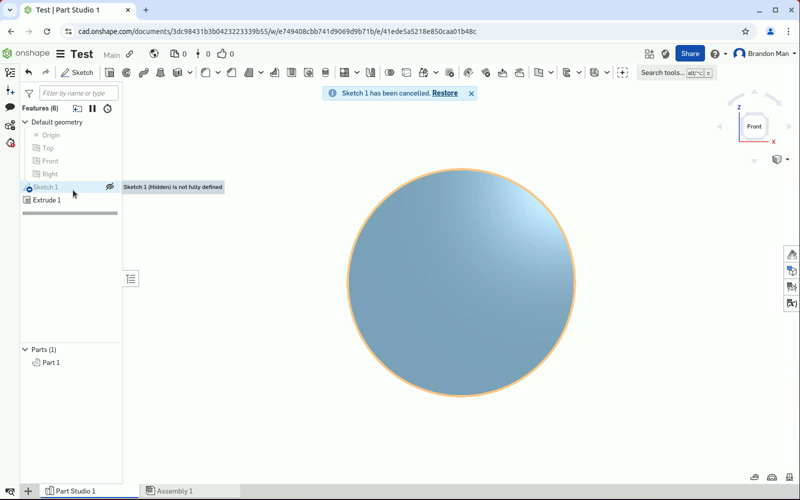
click(73, 189)
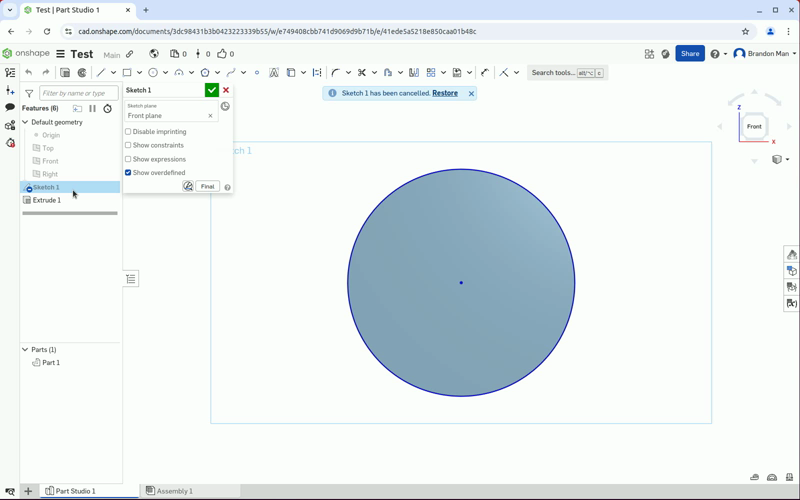
mouse_move(229, 92)
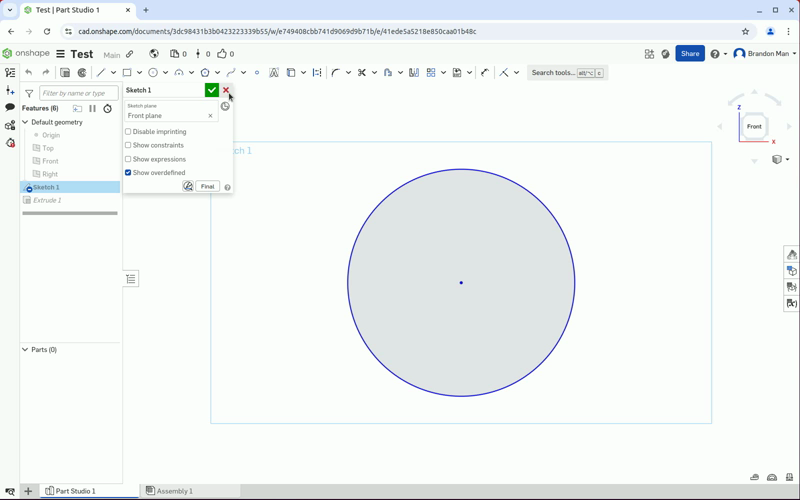
click(229, 92)
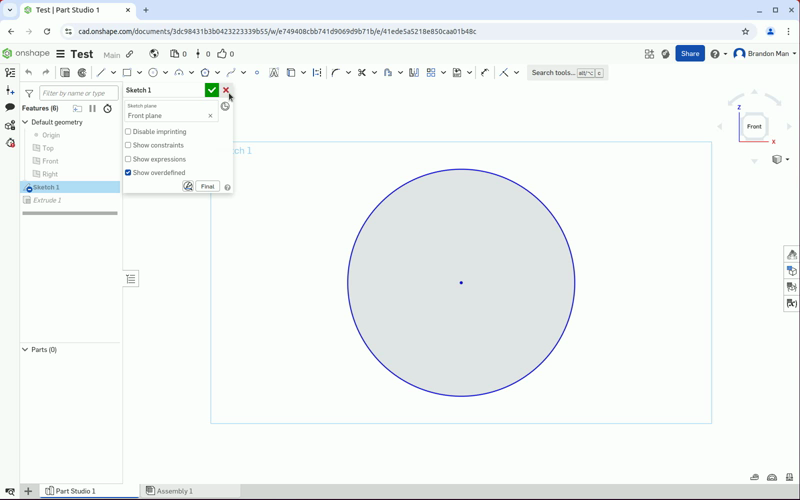
key(shift+s)
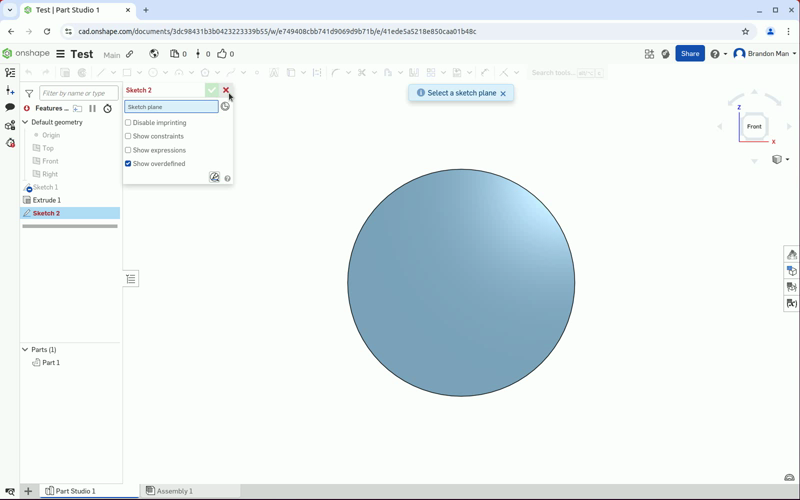
mouse_move(73, 163)
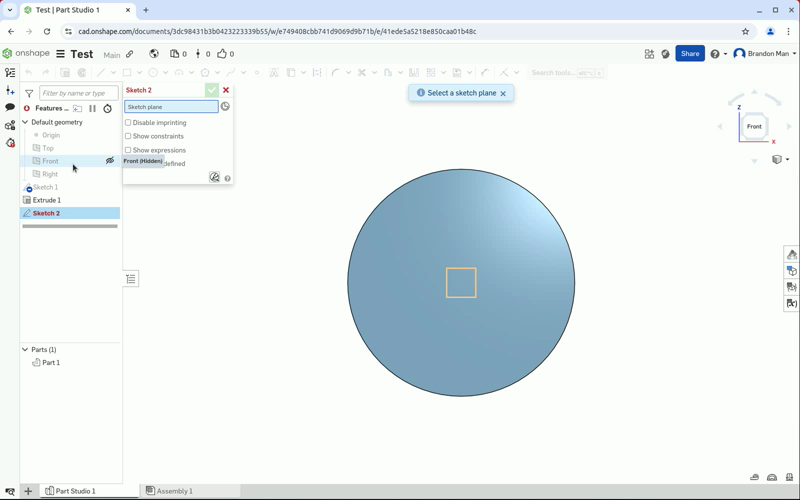
click(73, 163)
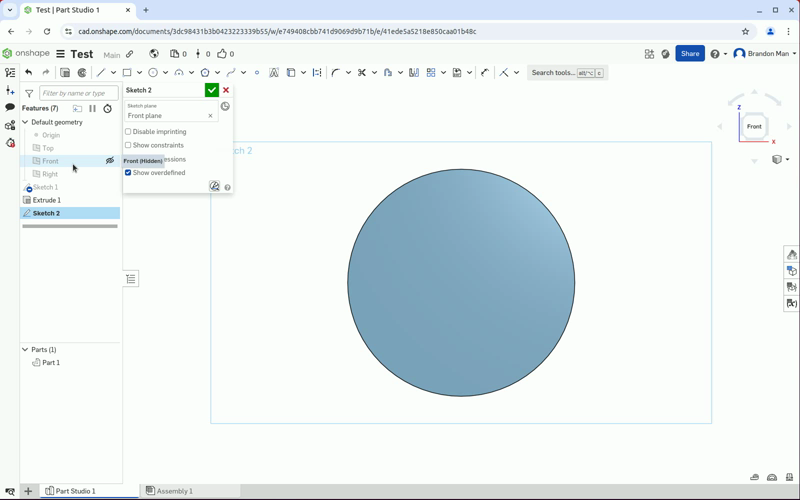
mouse_move(73, 352)
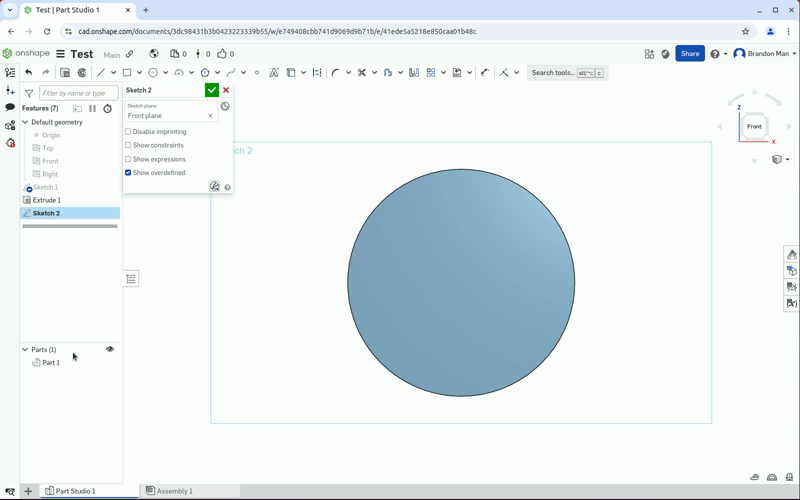
key(y)
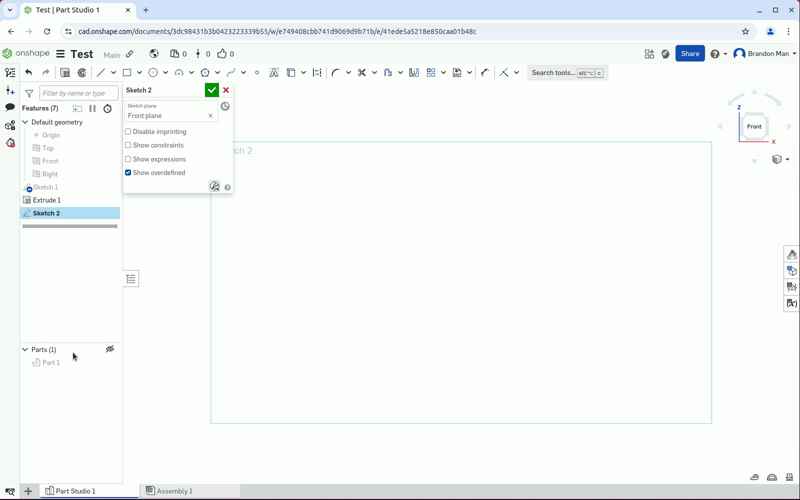
key(c)
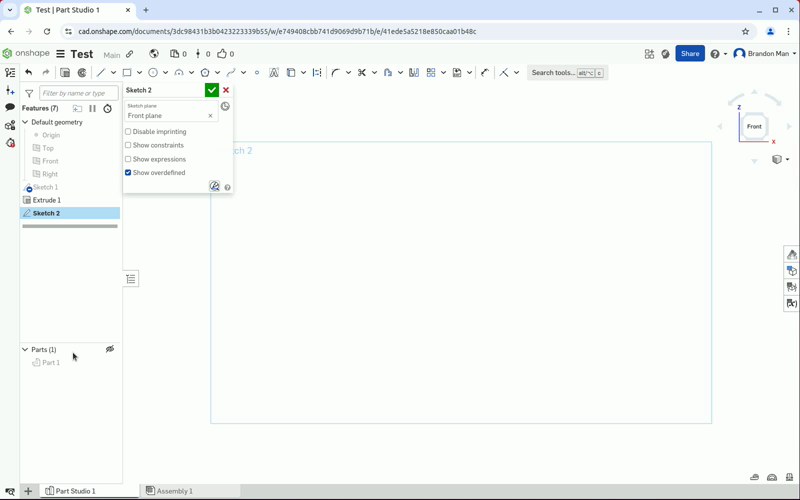
key_down(shift)
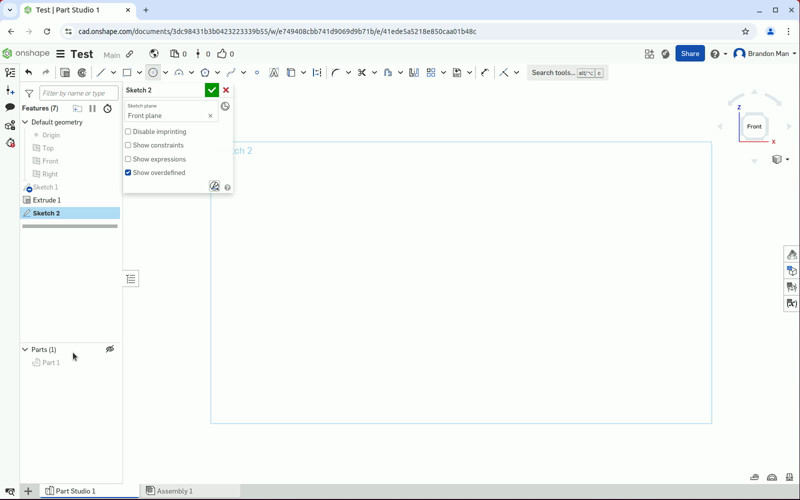
mouse_move(461, 282)
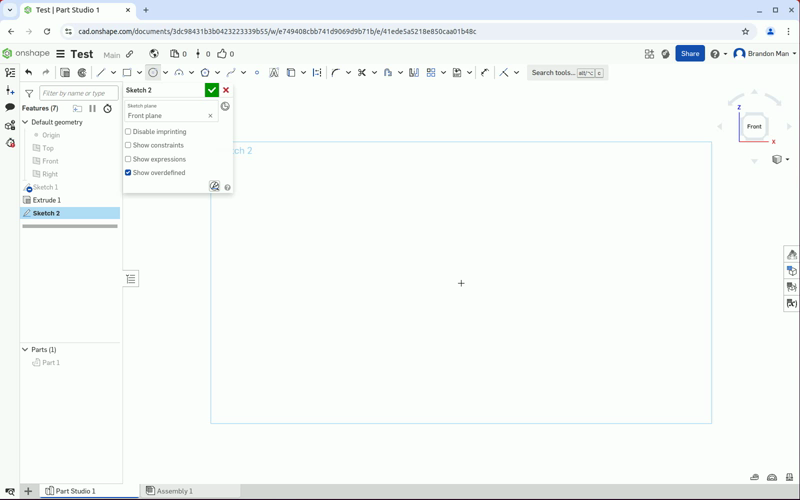
click(461, 282)
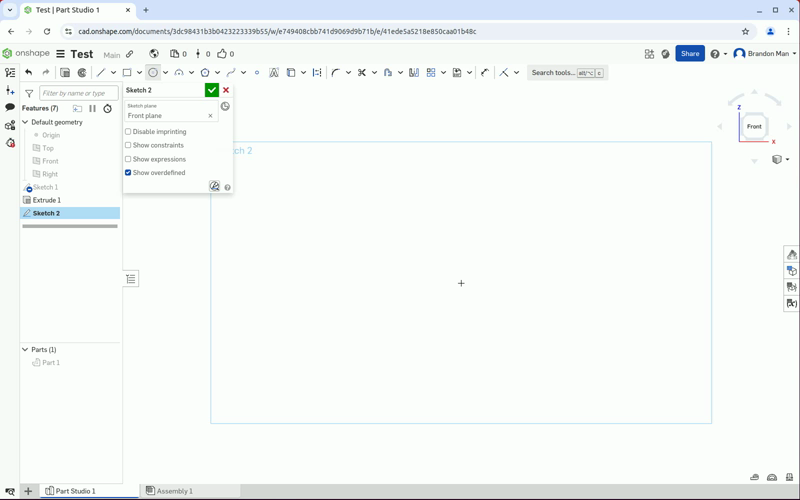
key_up(shift)
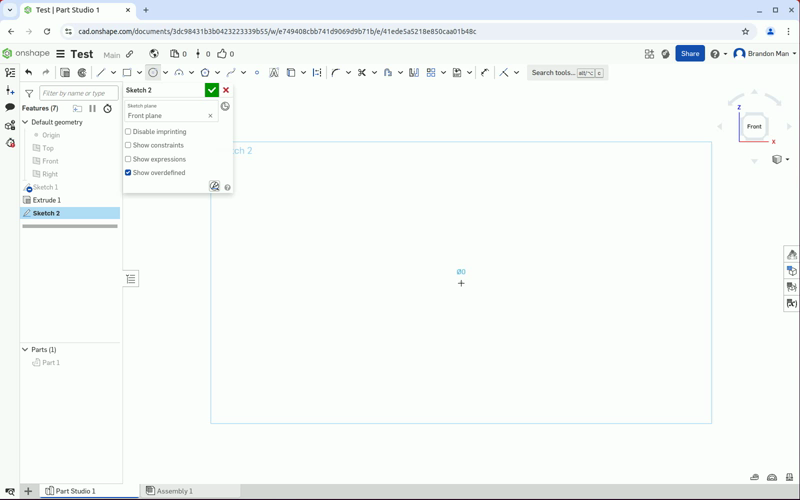
mouse_move(570, 282)
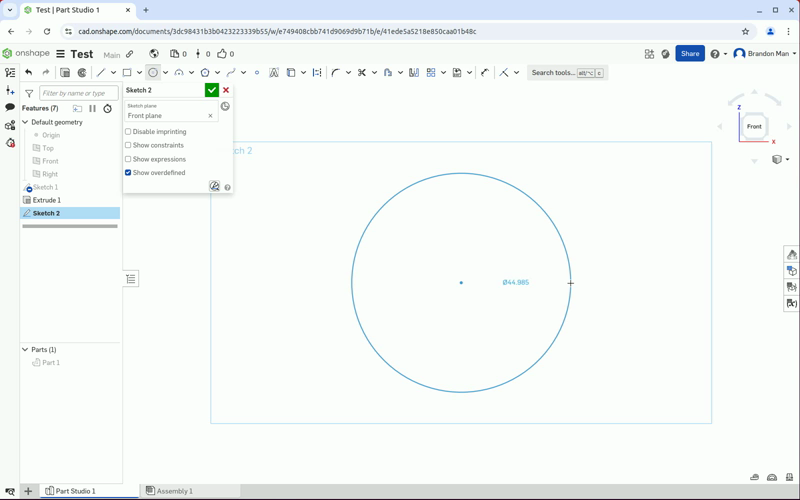
click(570, 282)
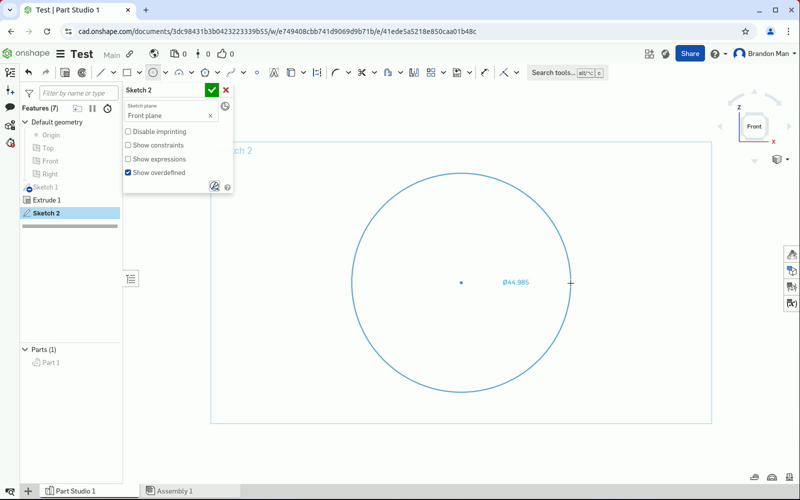
key(esc)
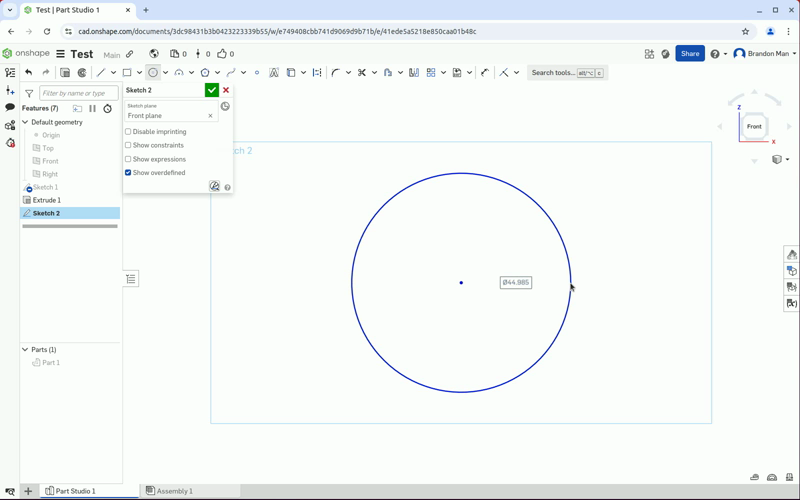
mouse_move(513, 290)
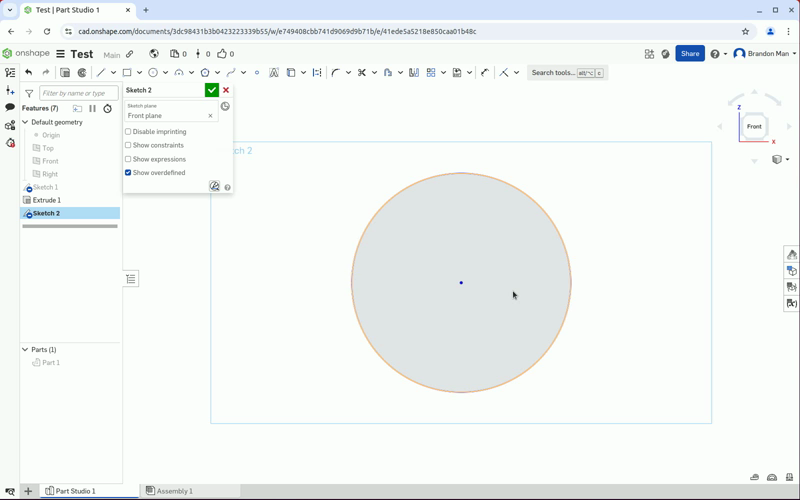
click(513, 290)
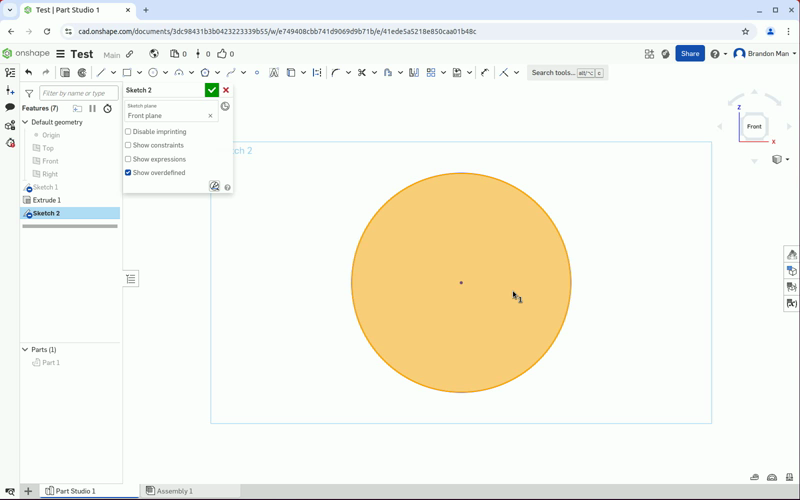
mouse_move(73, 352)
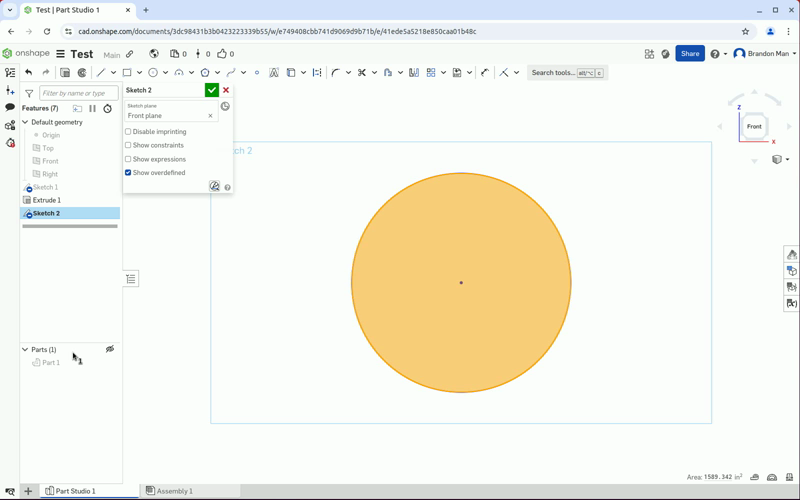
key(shift+y)
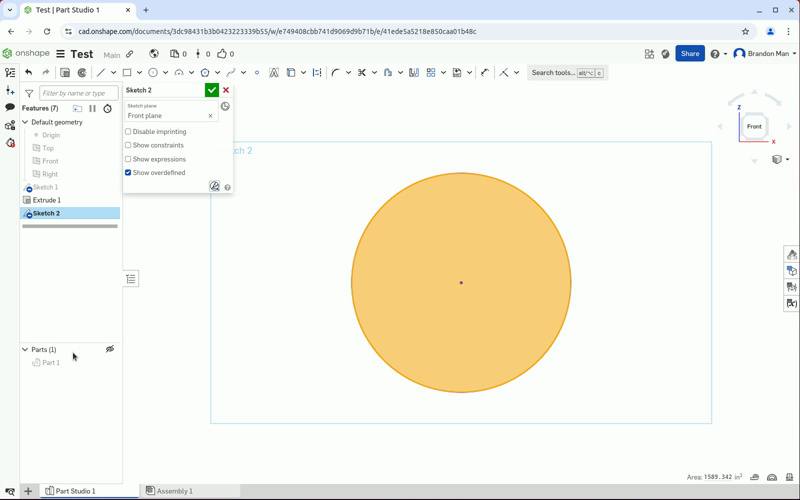
key(shift+e)
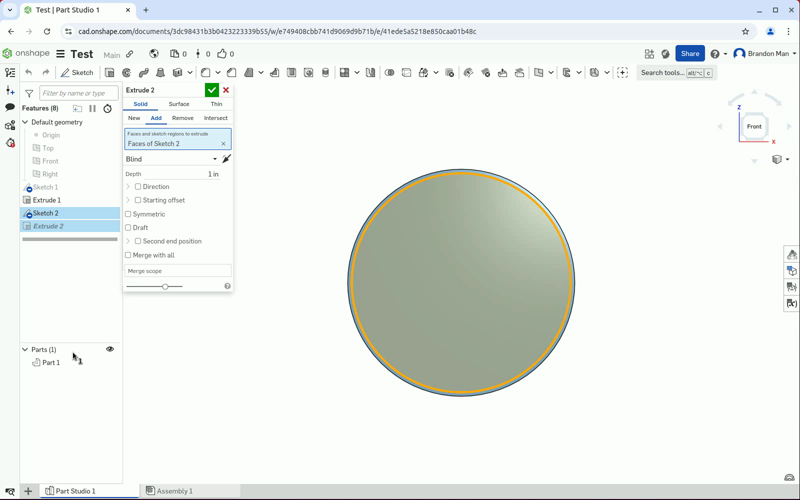
mouse_move(143, 106)
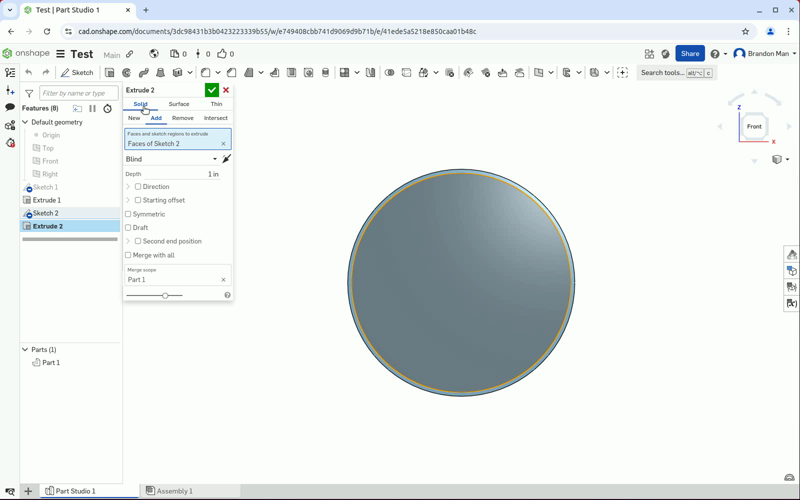
click(143, 106)
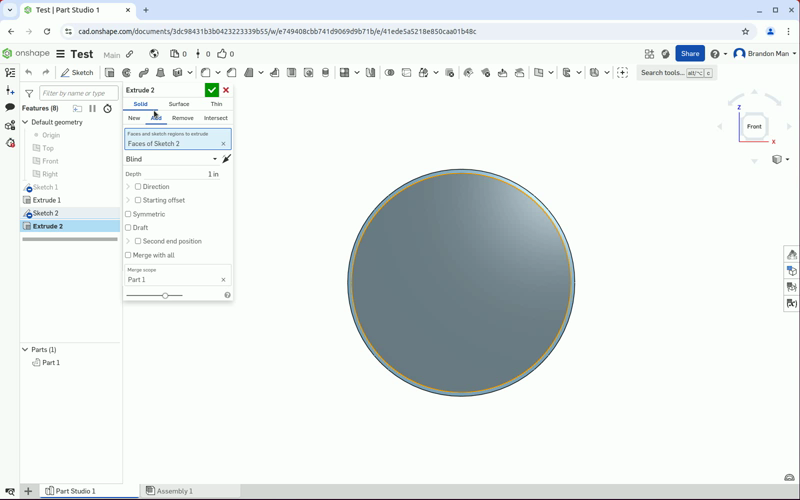
mouse_move(186, 120)
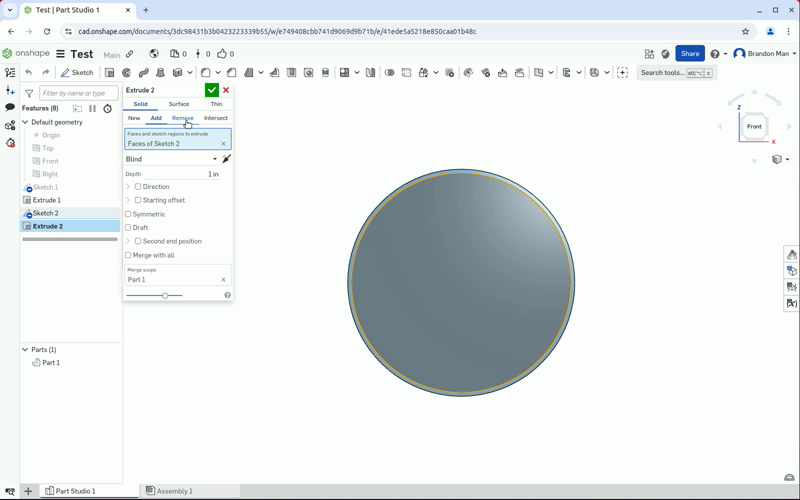
click(186, 120)
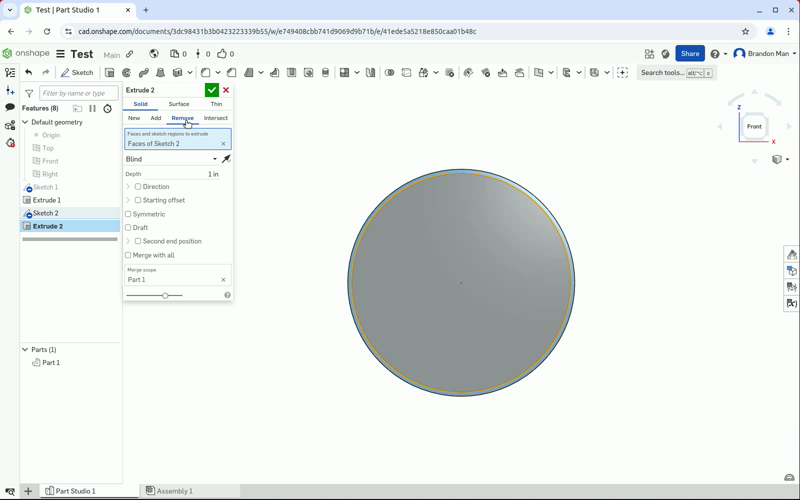
key(tab, 4)
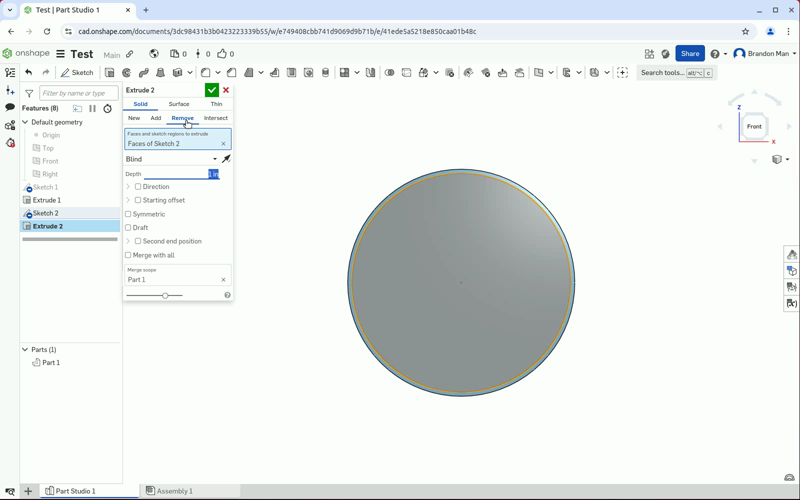
text(9.388)
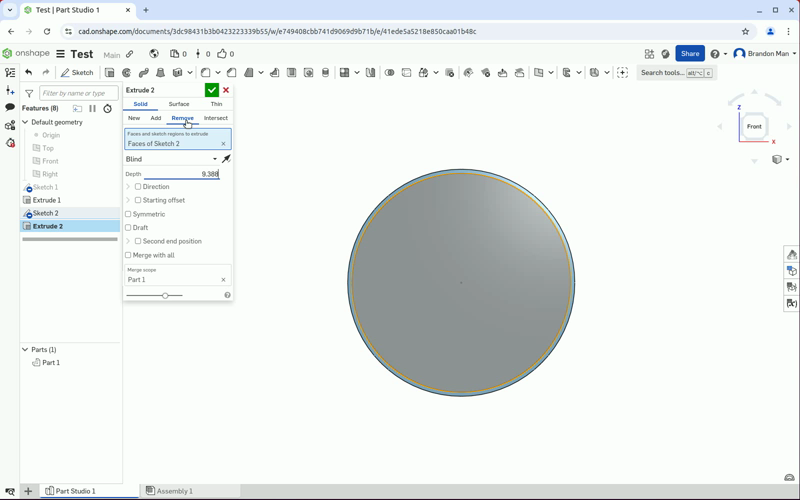
key(tab, 6)
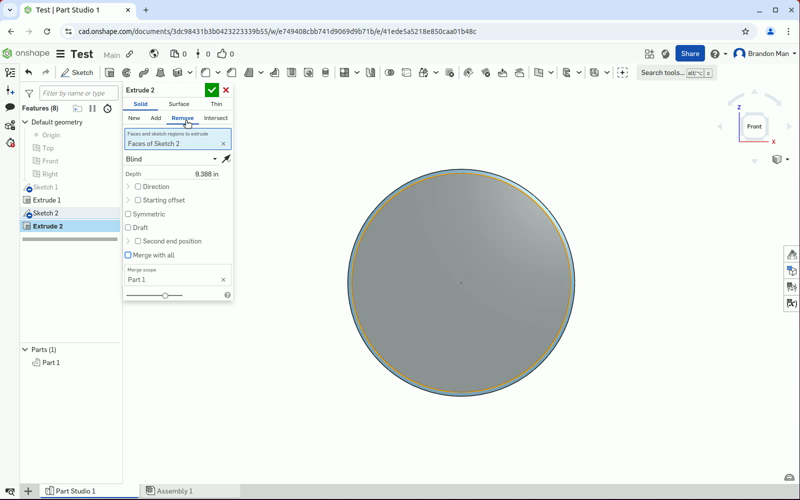
key(space)
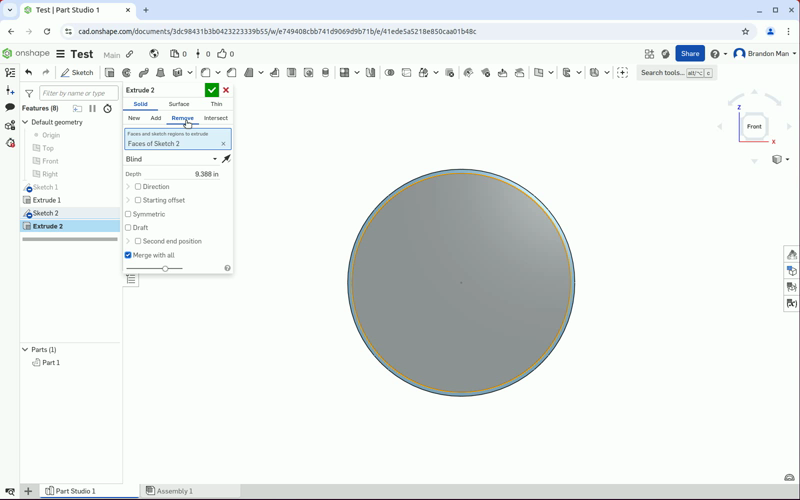
key(enter)
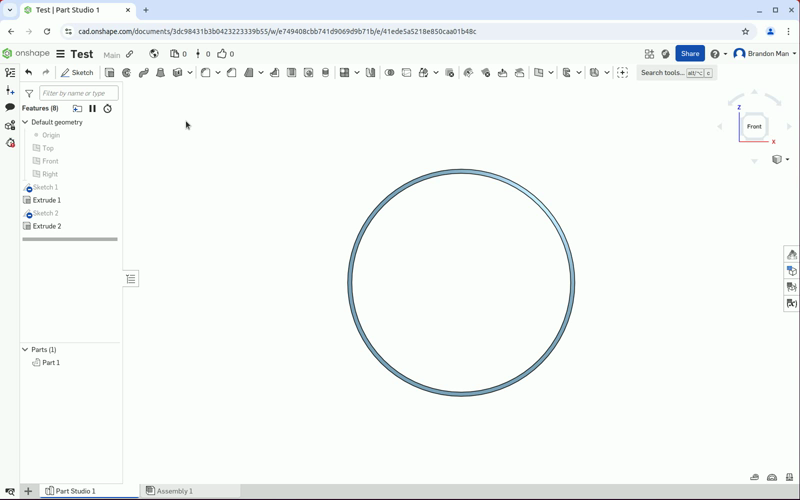
key(shift+h)
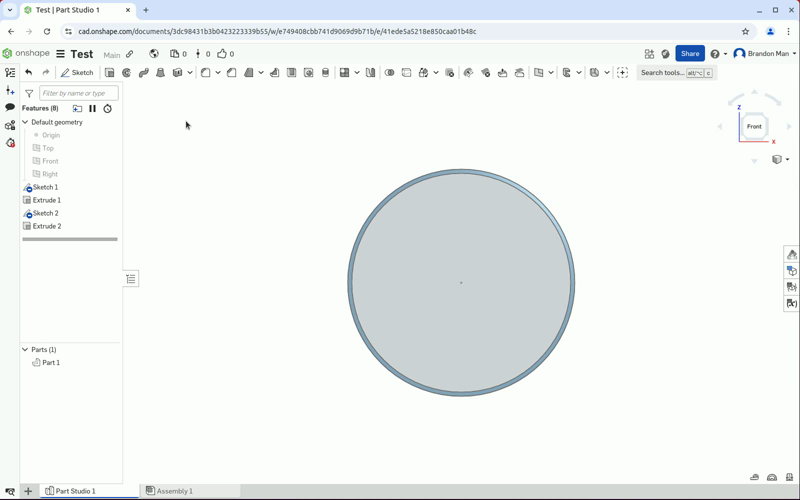
key(shift+h)
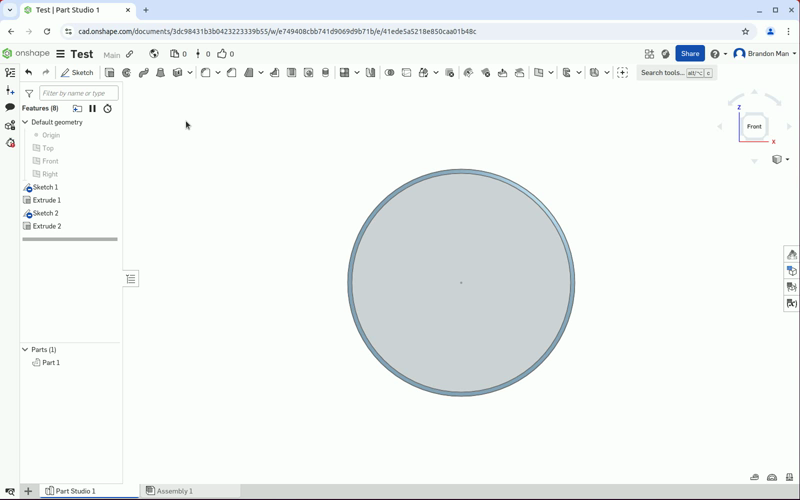
key(shift+7)
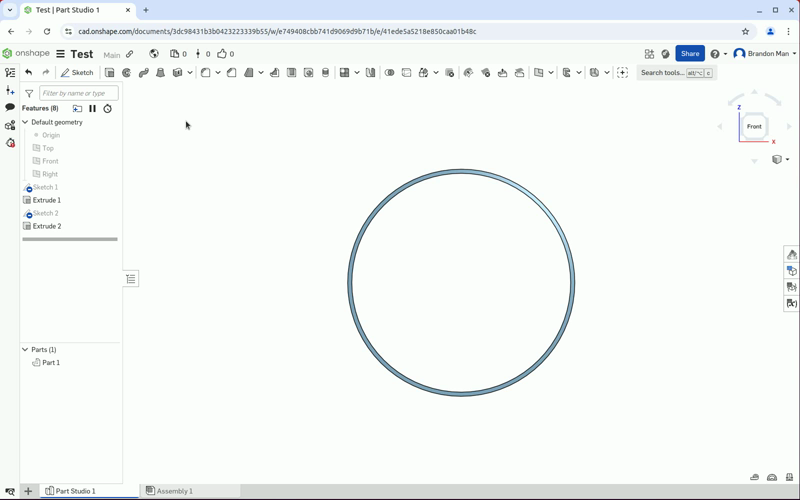
key(left, 2)
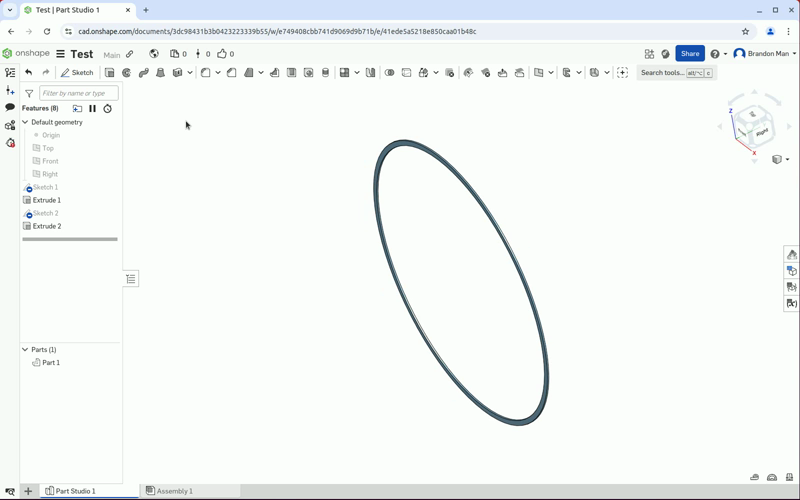
key(down, 2)
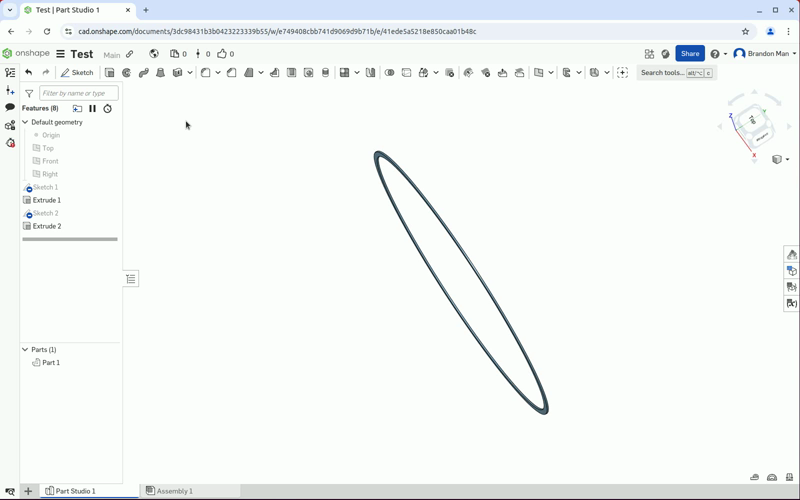
key(up, 2)
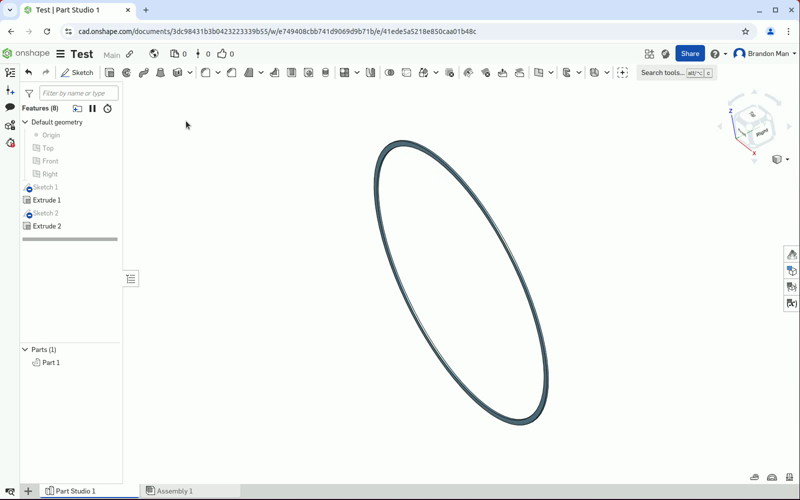
key(right, 2)
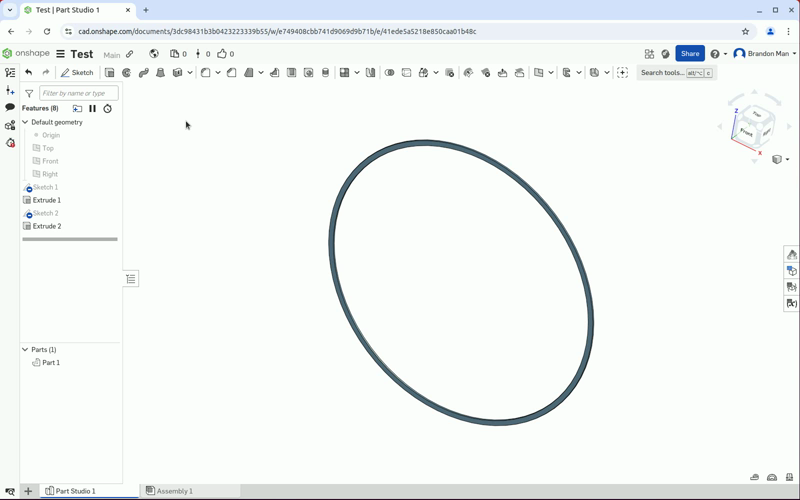
mouse_move(73, 189)
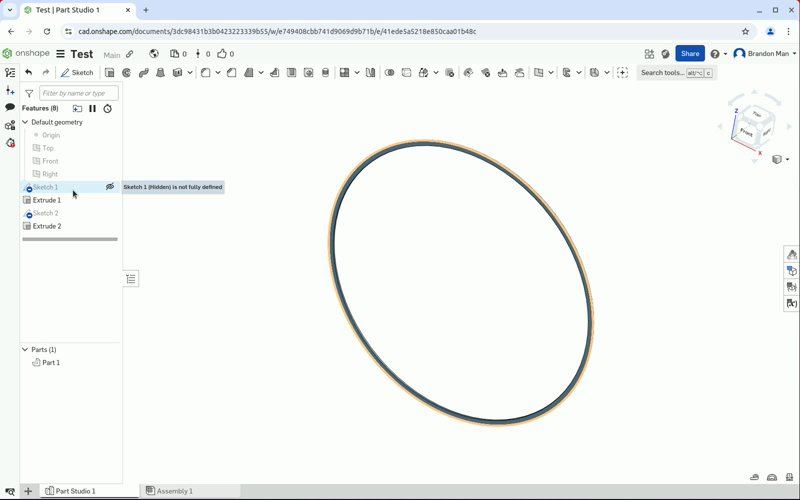
click(73, 189)